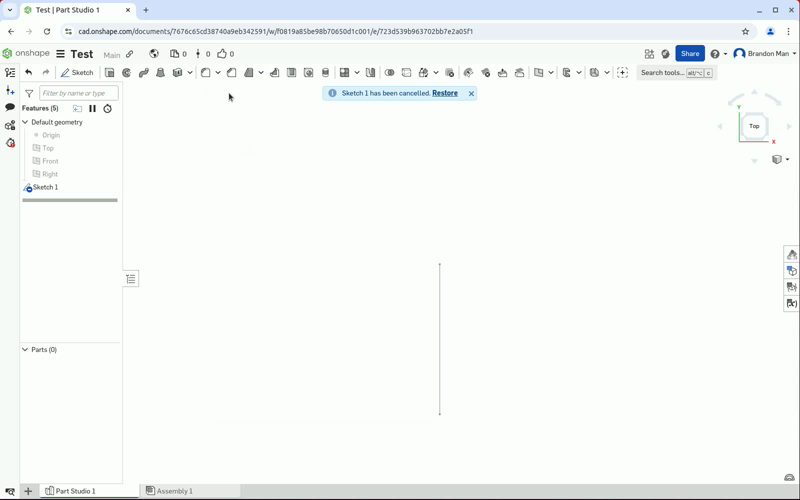
key(shift+h)
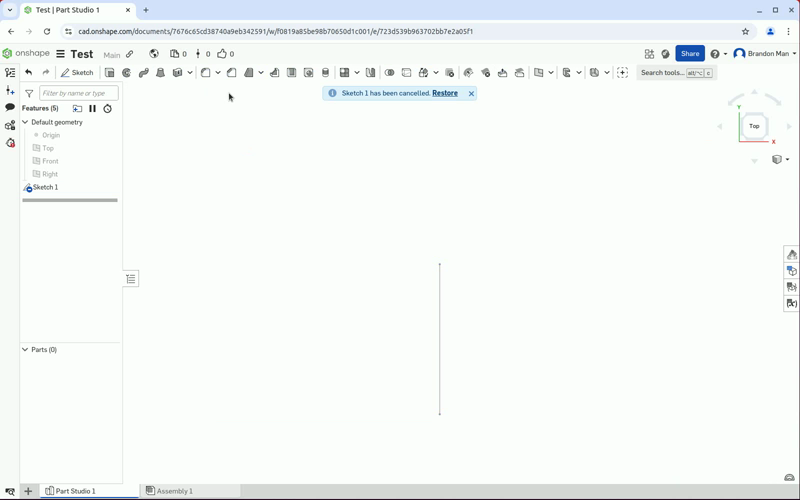
key(shift+s)
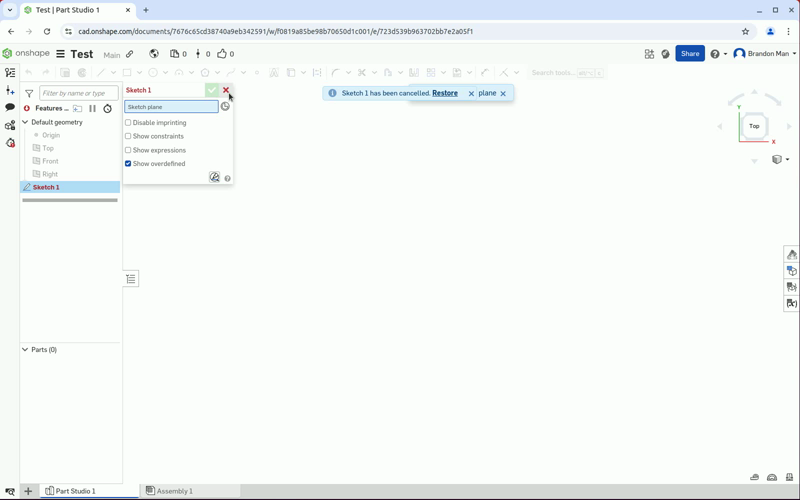
mouse_move(73, 150)
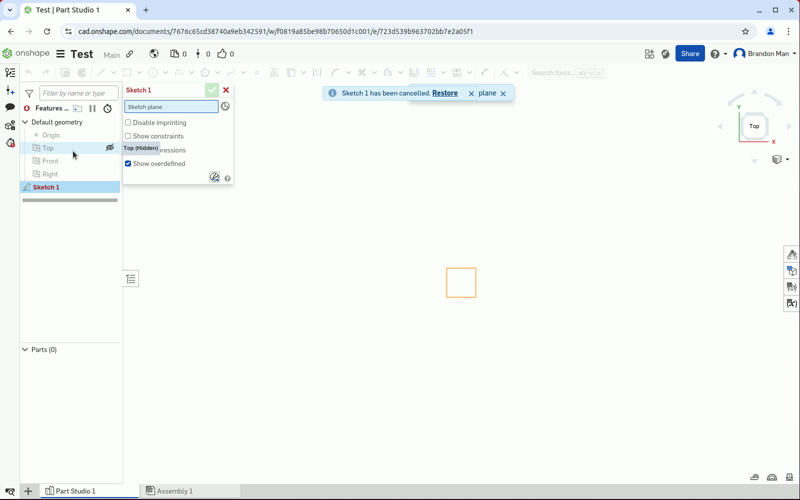
click(73, 150)
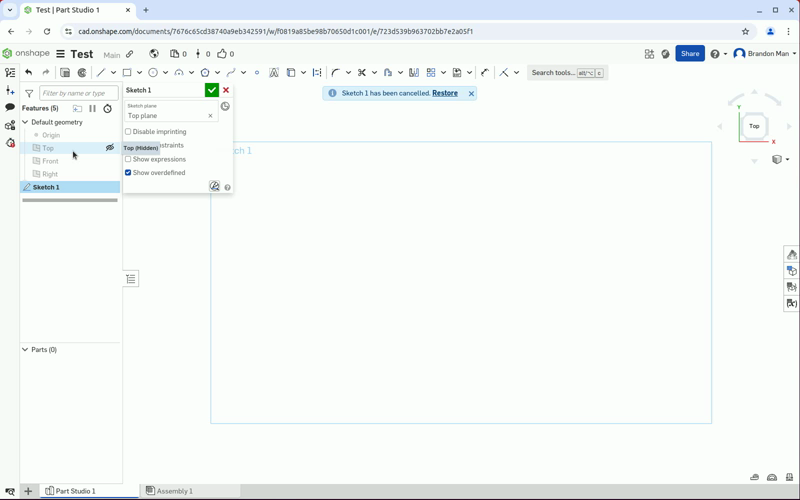
mouse_move(73, 352)
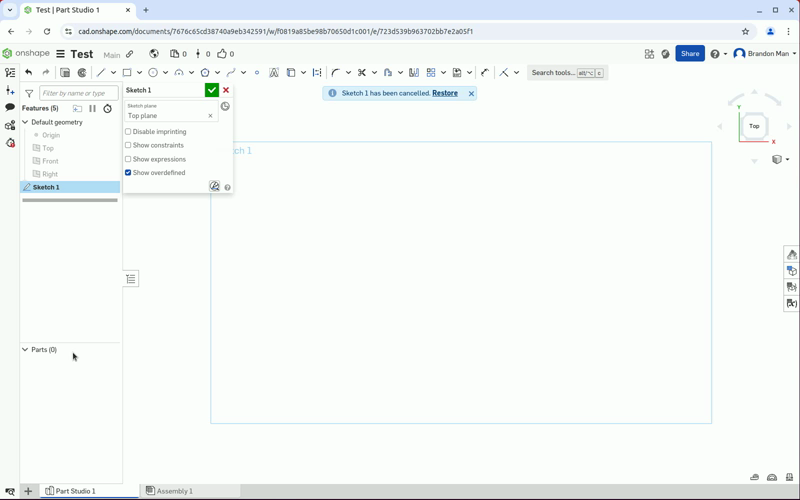
key(y)
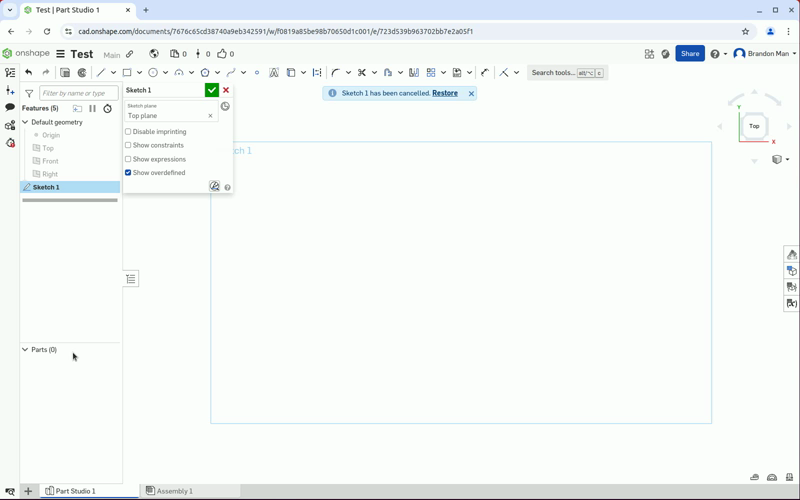
key(c)
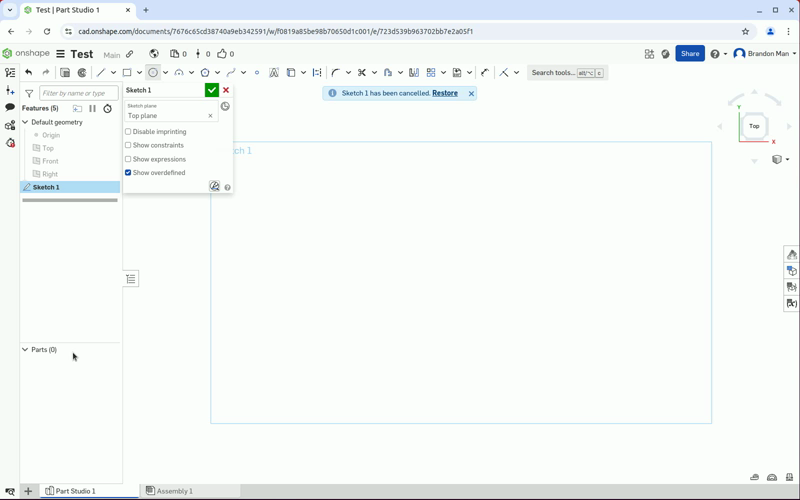
key_down(shift)
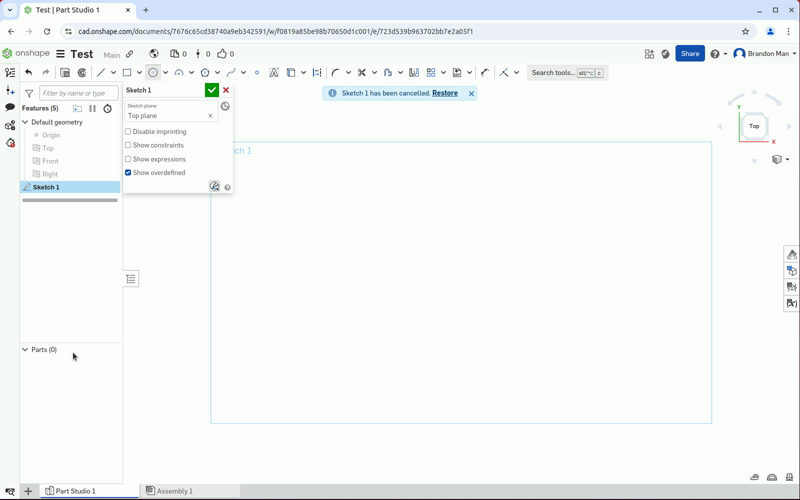
mouse_move(461, 282)
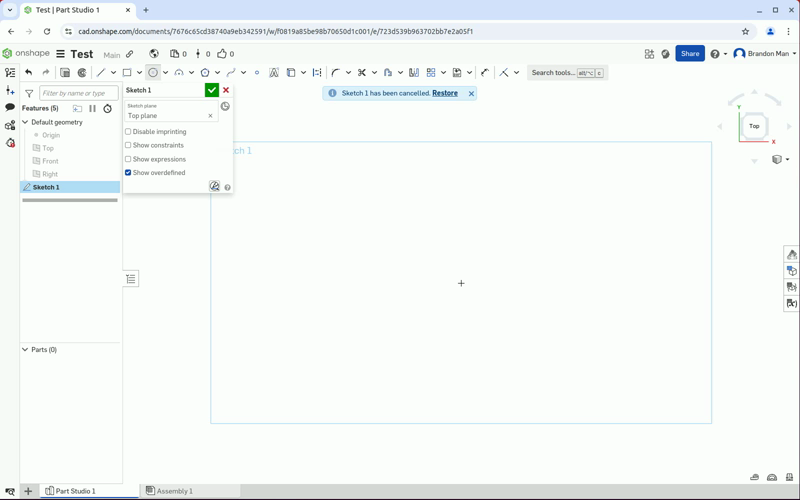
click(461, 282)
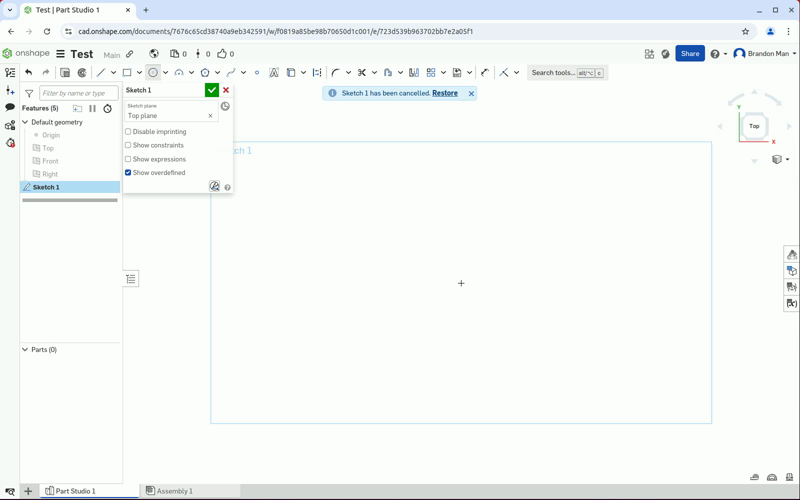
key_up(shift)
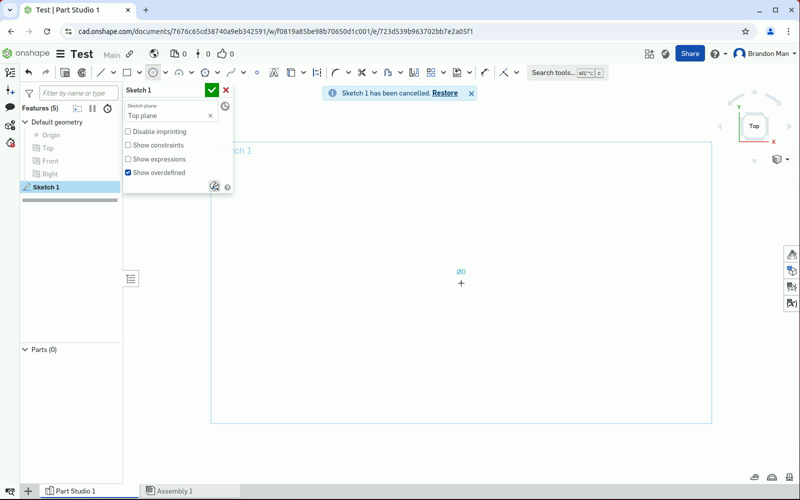
mouse_move(492, 282)
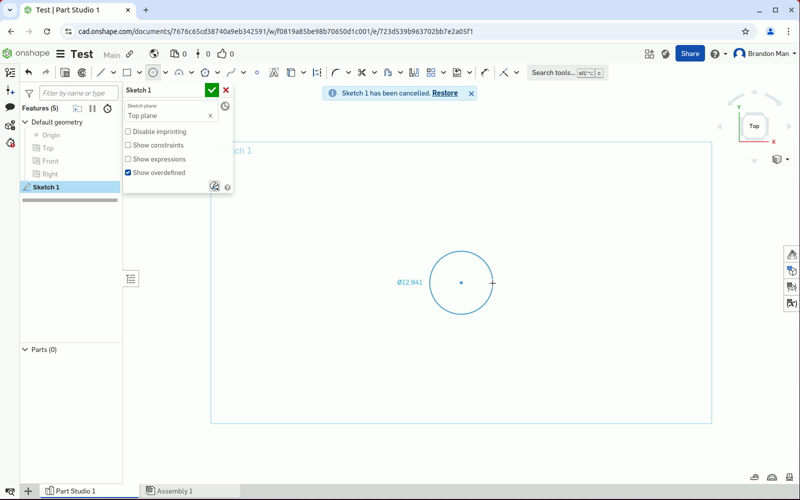
click(492, 282)
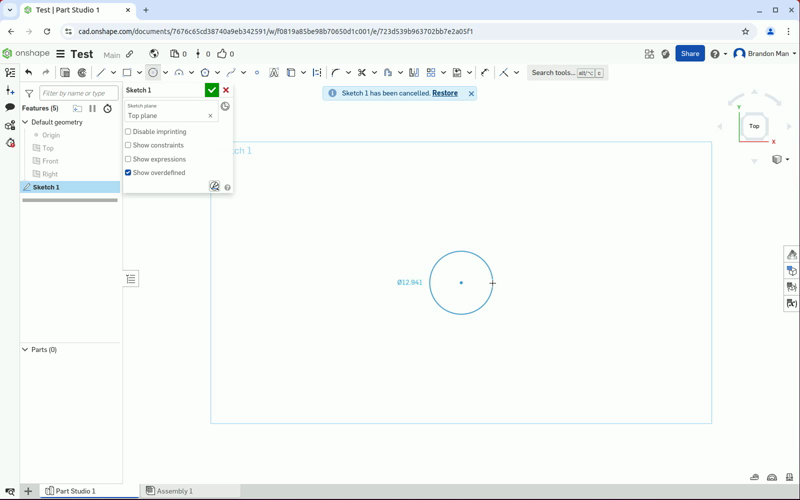
key(esc)
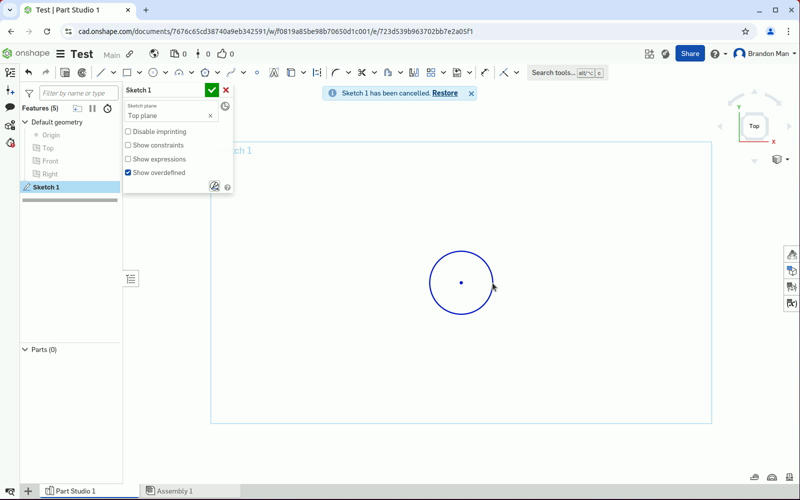
mouse_move(465, 258)
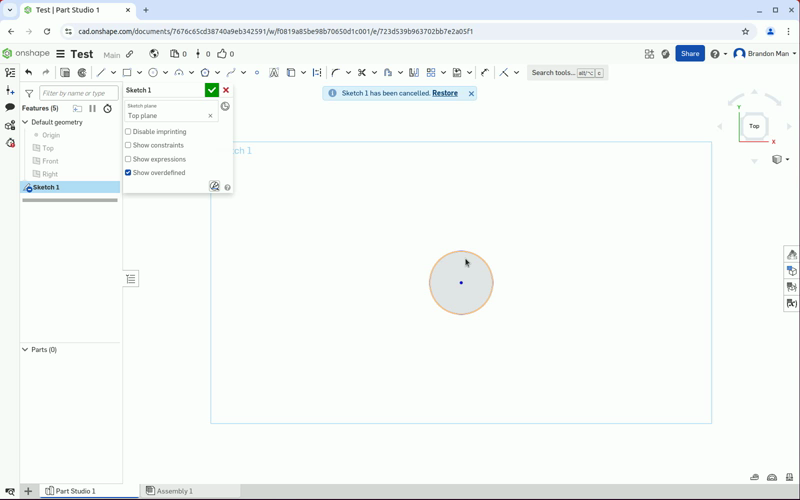
click(465, 258)
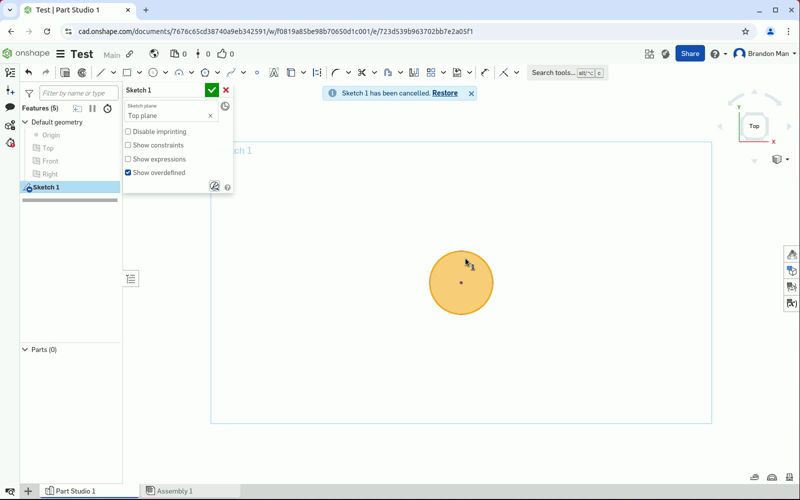
mouse_move(73, 352)
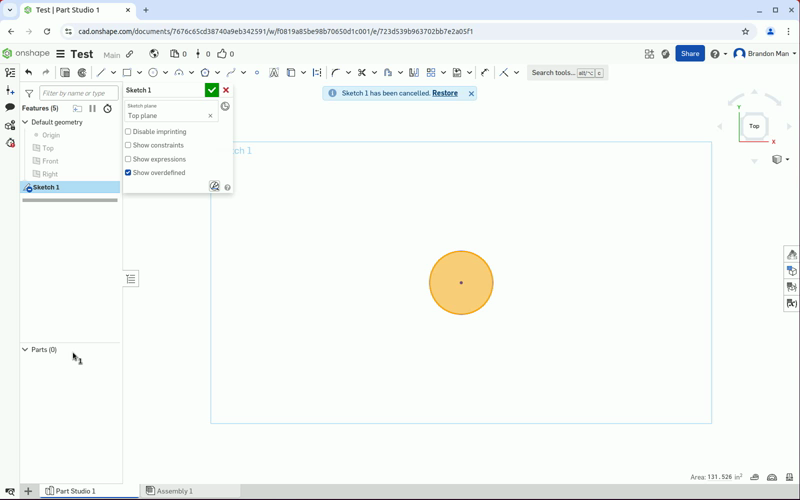
key(shift+y)
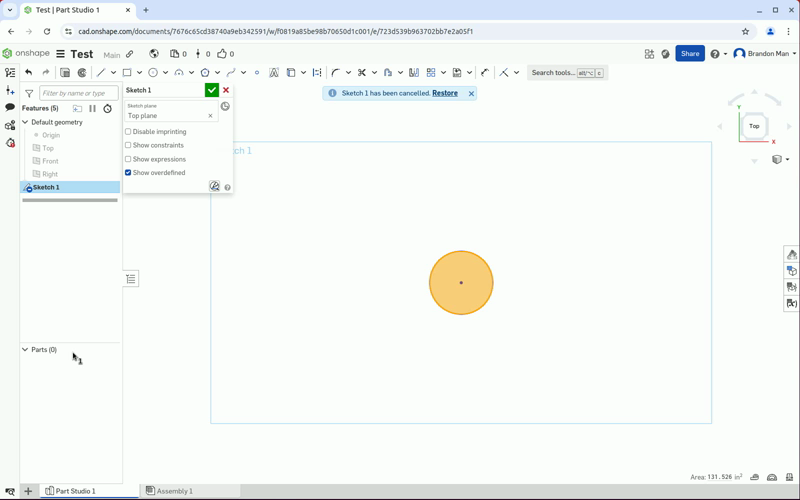
key(shift+e)
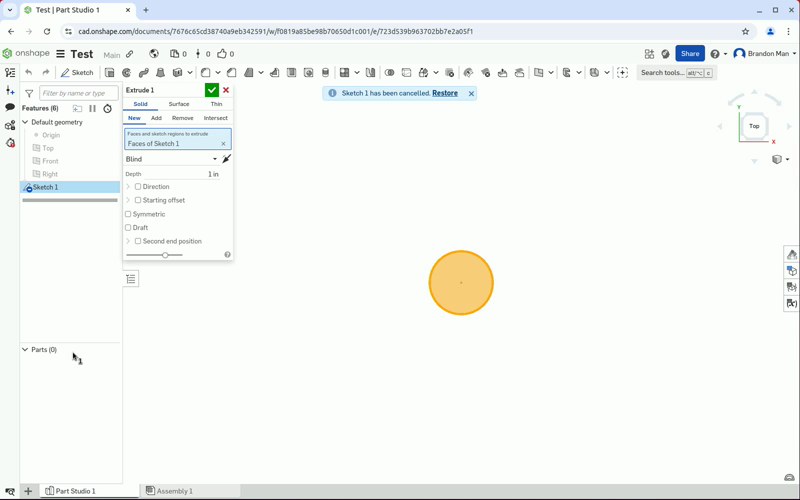
mouse_move(143, 106)
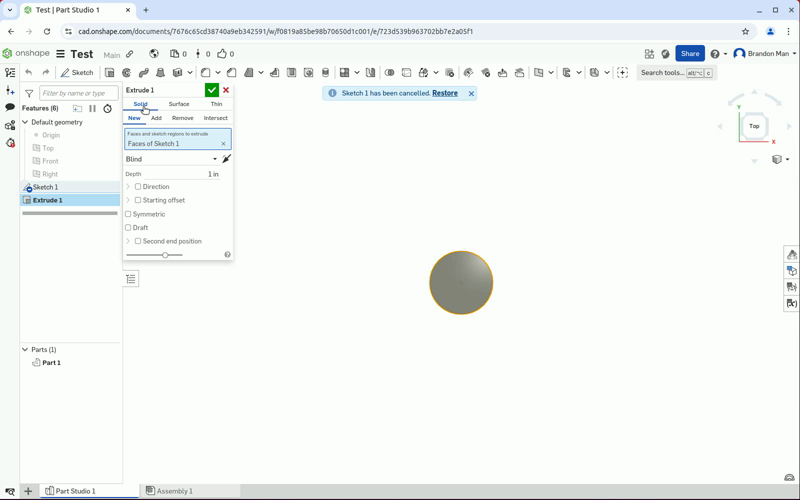
click(143, 106)
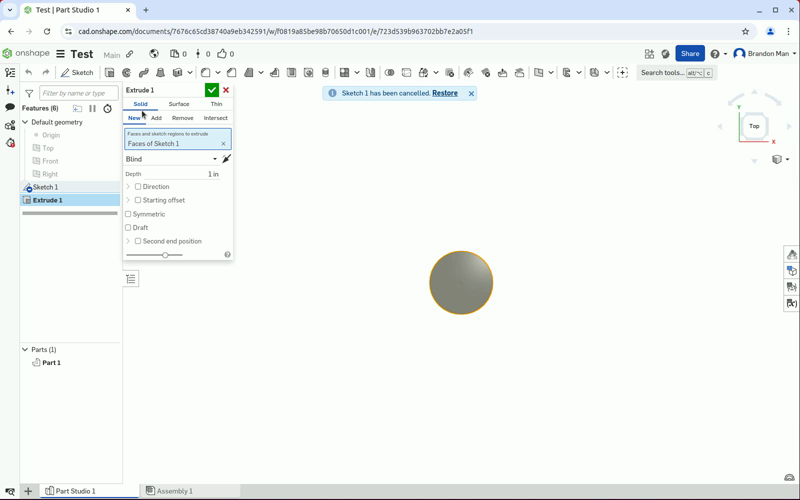
mouse_move(137, 120)
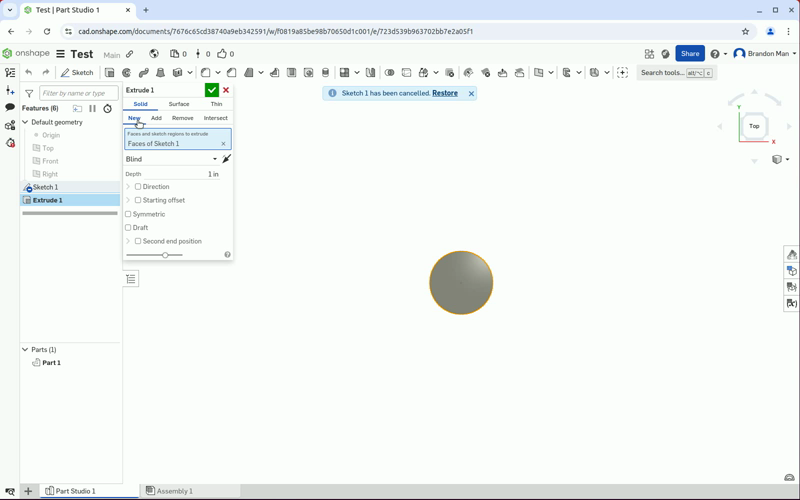
click(137, 120)
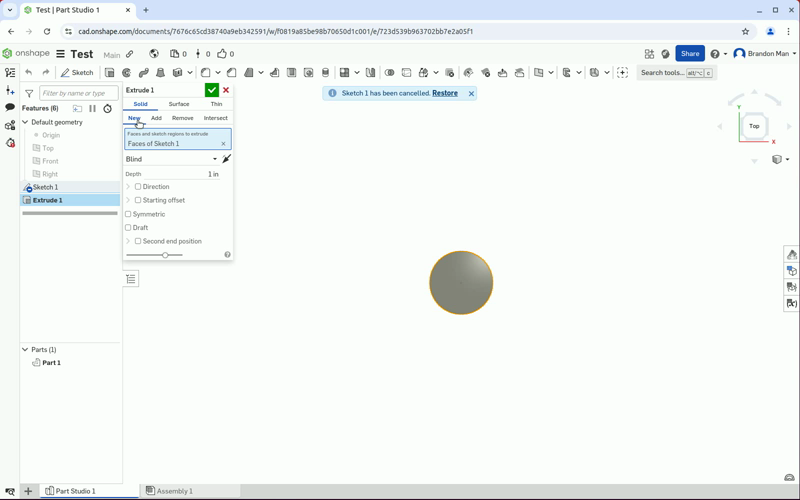
key(tab, 4)
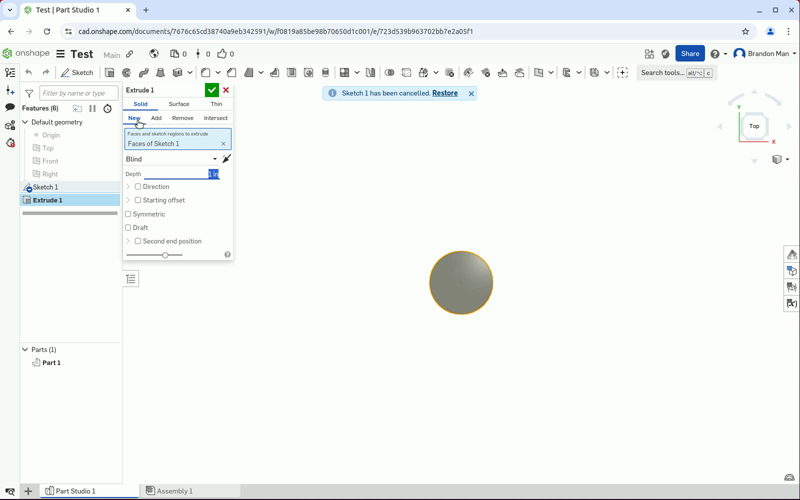
text(23.108)
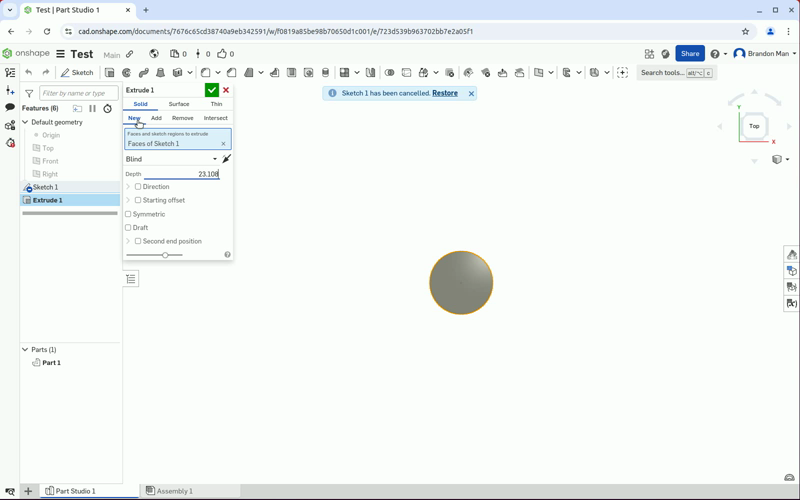
key(enter)
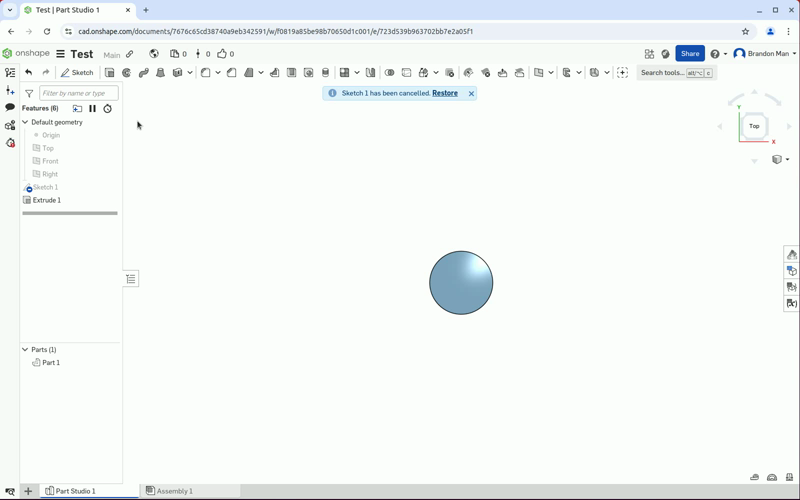
key(shift+h)
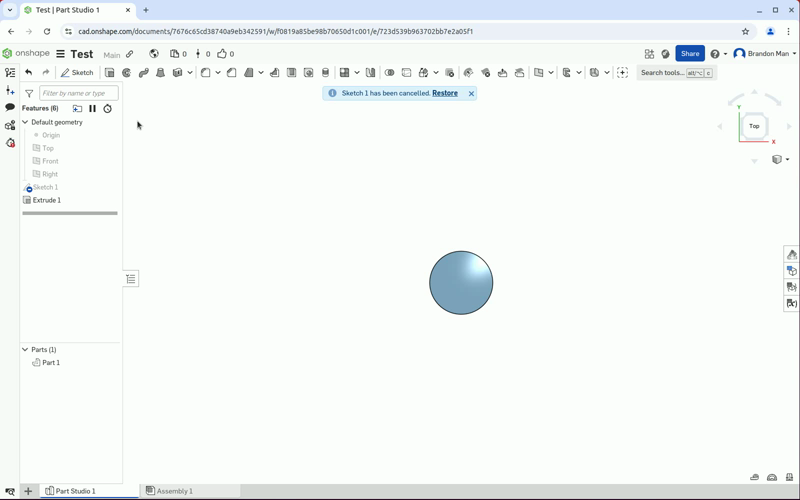
key(shift+h)
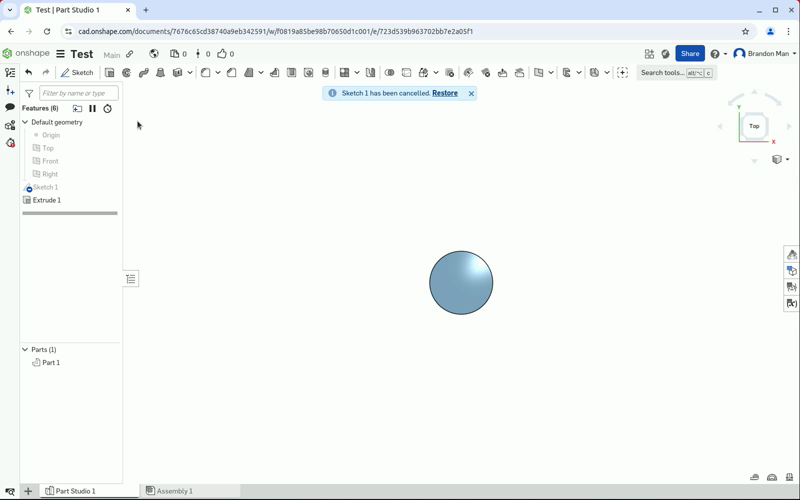
mouse_move(73, 189)
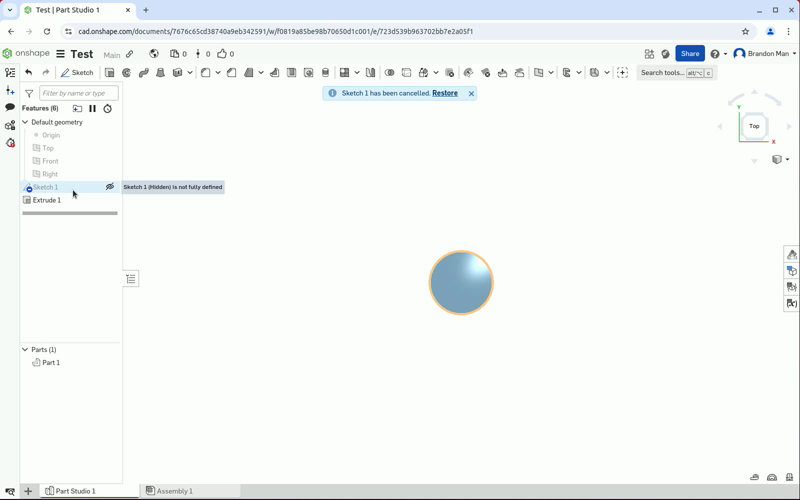
click(73, 189)
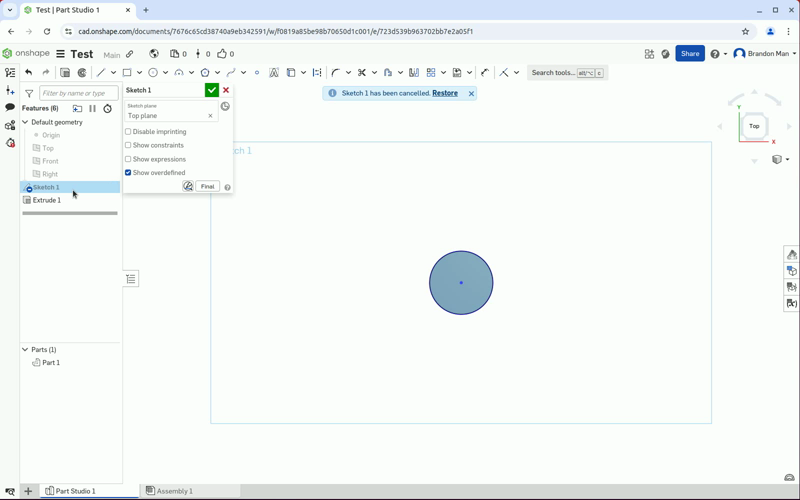
mouse_move(229, 92)
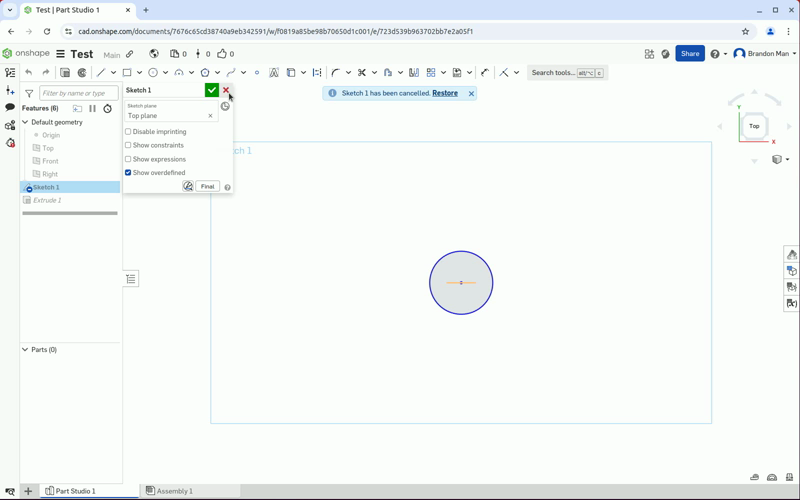
click(229, 92)
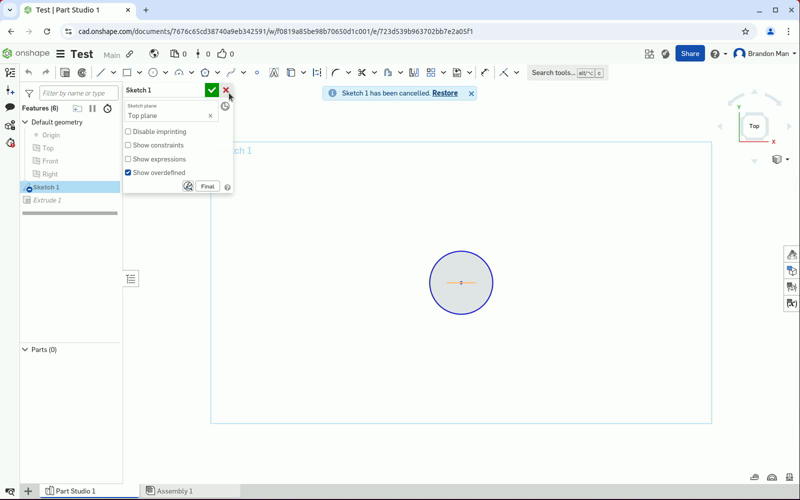
key(shift+s)
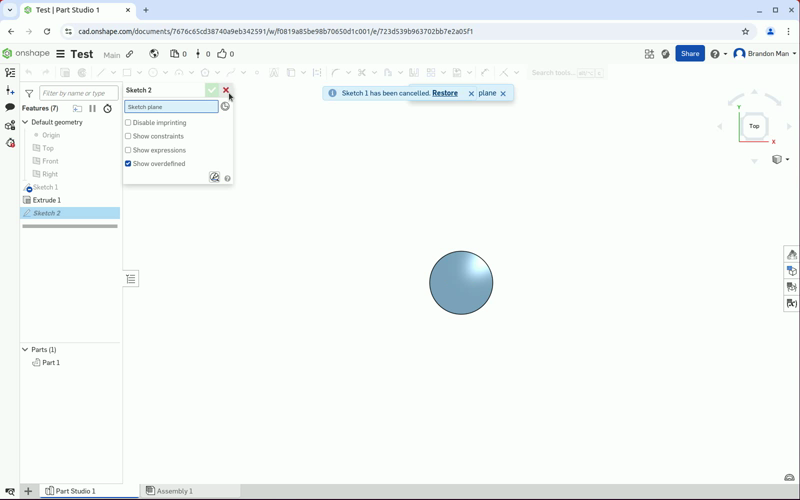
mouse_move(73, 150)
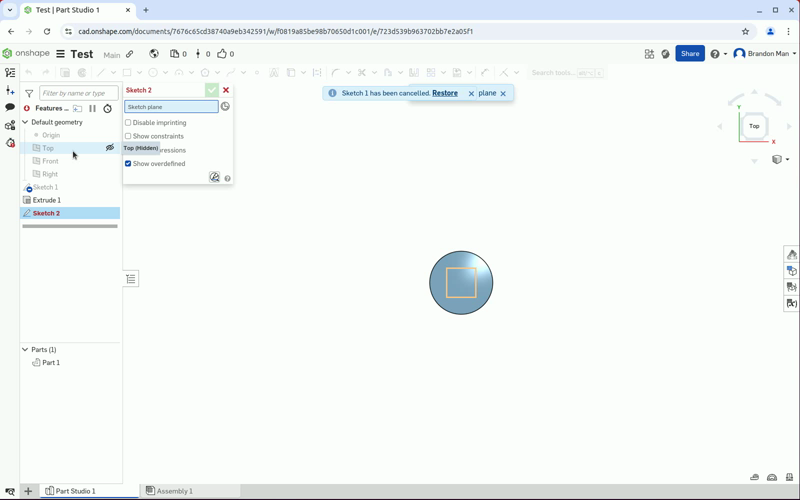
click(73, 150)
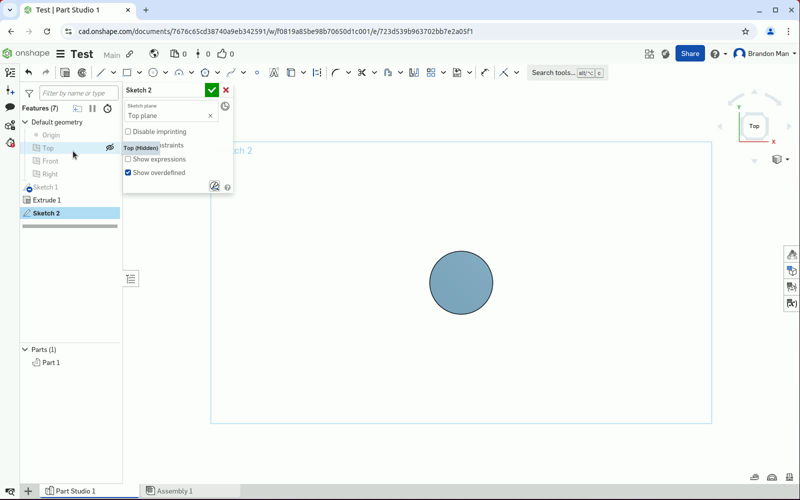
mouse_move(73, 352)
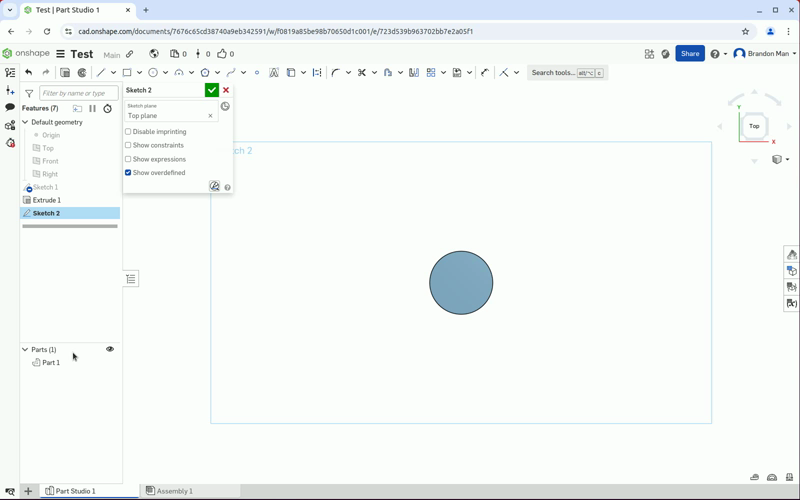
key(y)
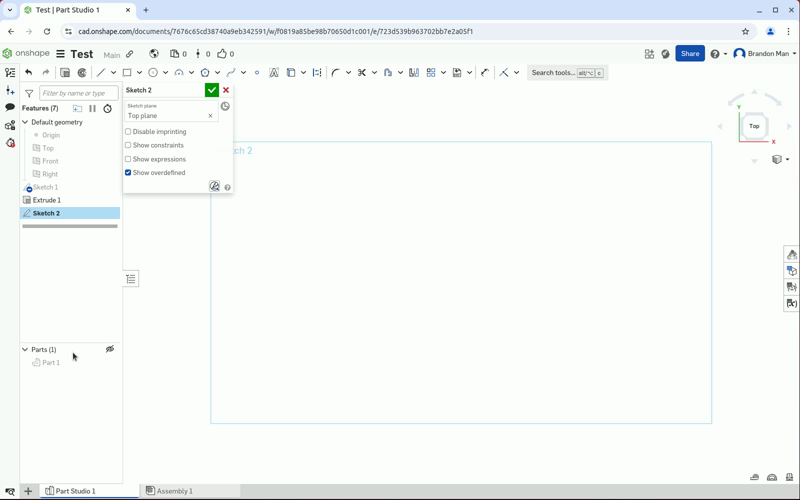
key(c)
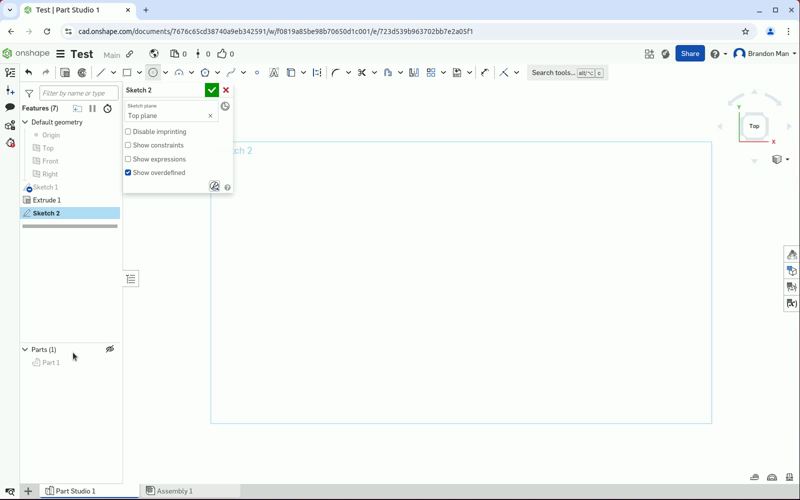
key_down(shift)
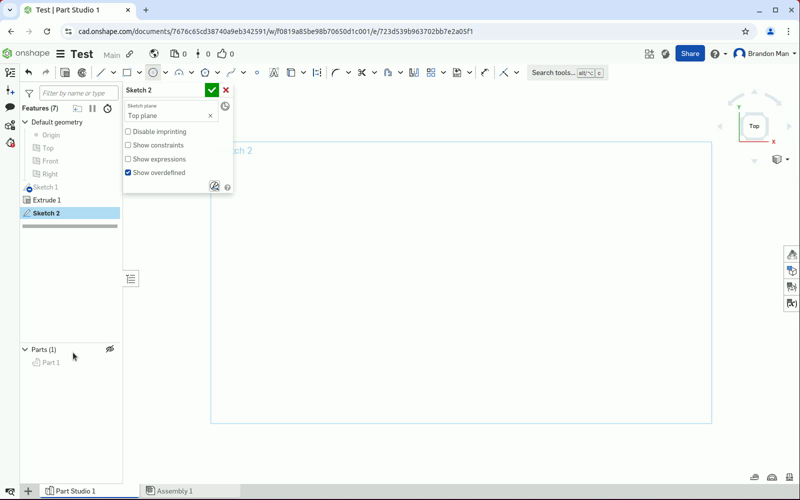
mouse_move(461, 282)
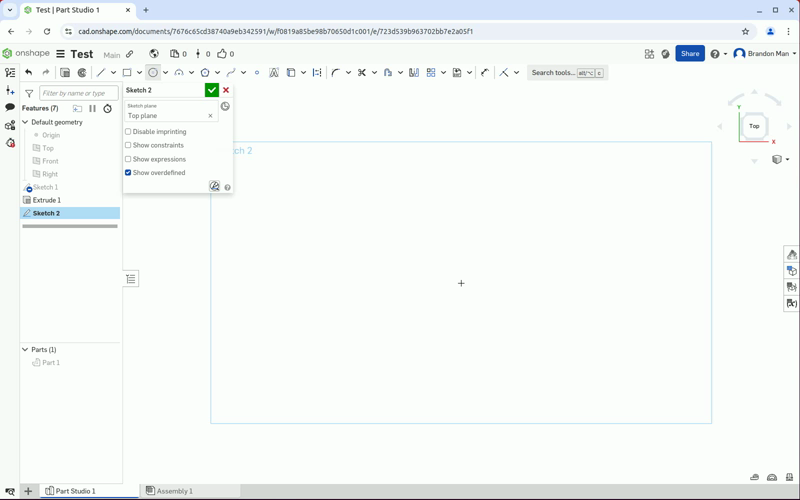
click(461, 282)
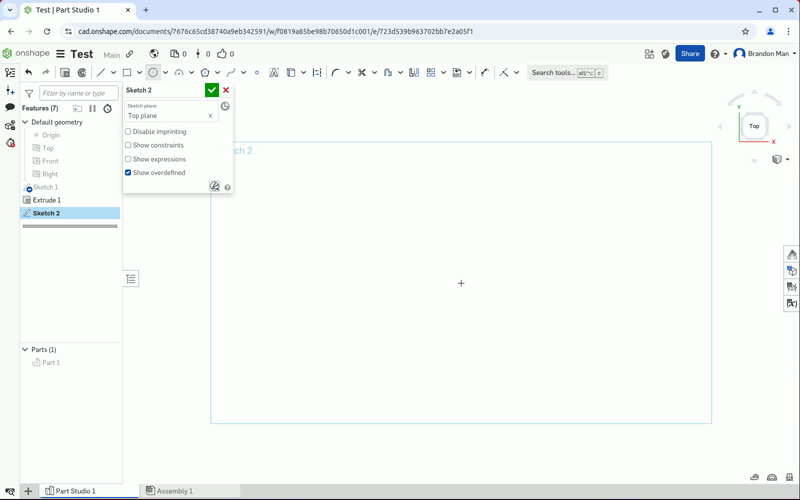
key_up(shift)
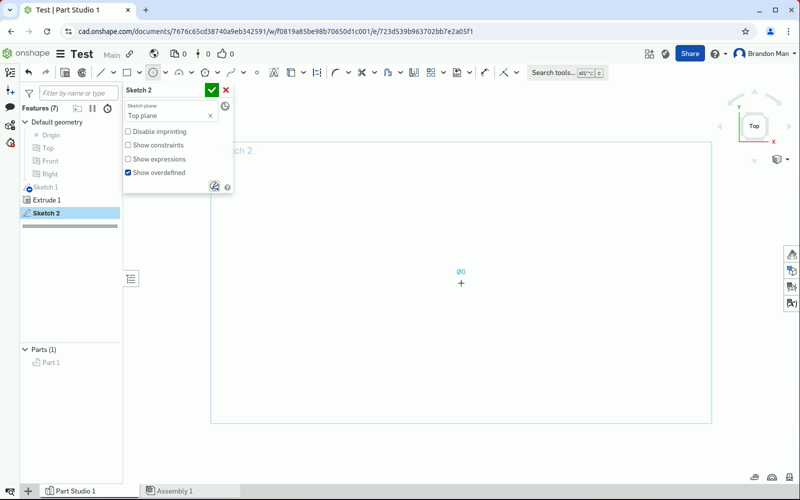
mouse_move(487, 282)
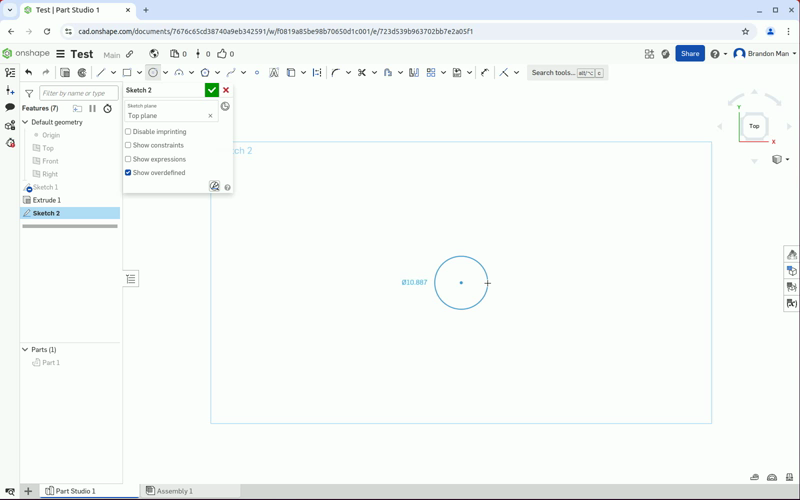
click(487, 282)
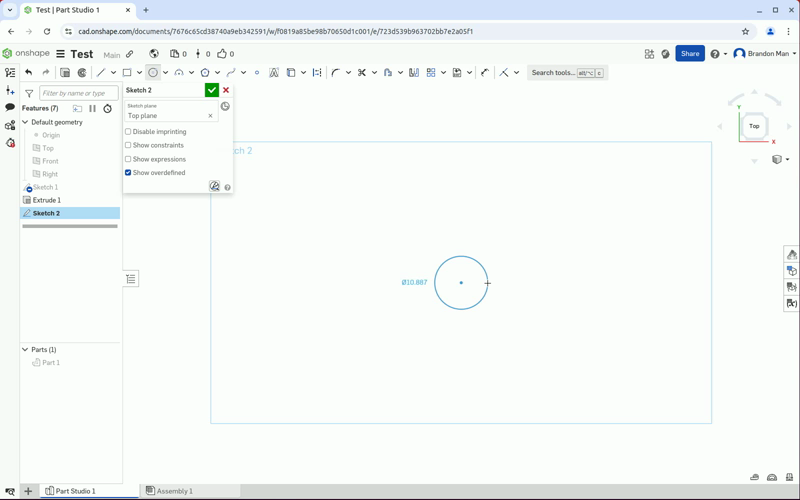
key(esc)
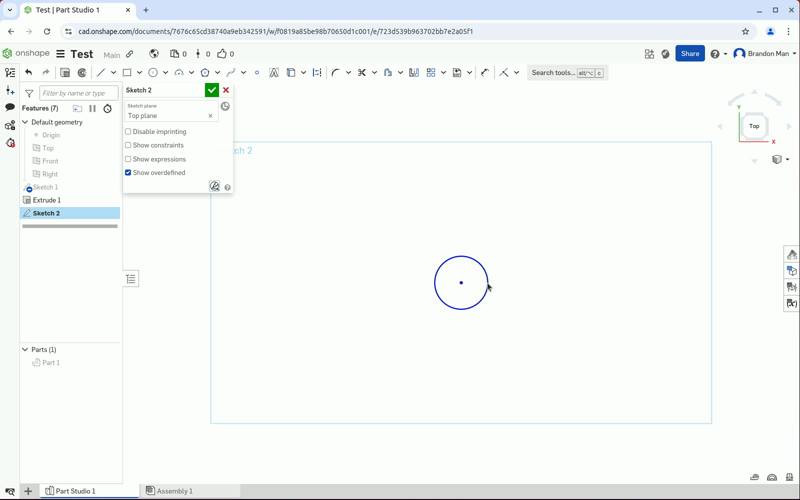
mouse_move(456, 289)
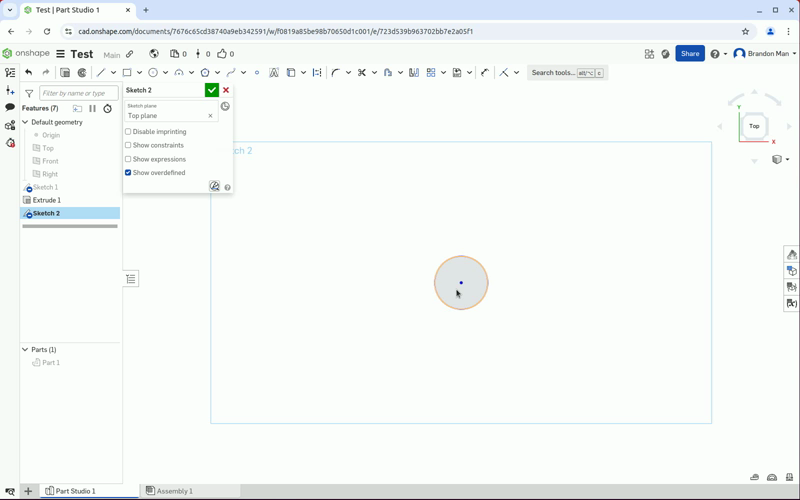
click(456, 289)
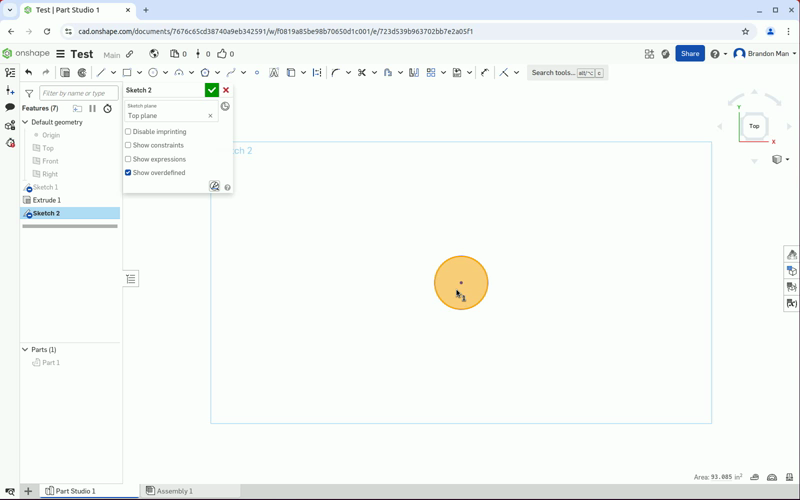
mouse_move(73, 352)
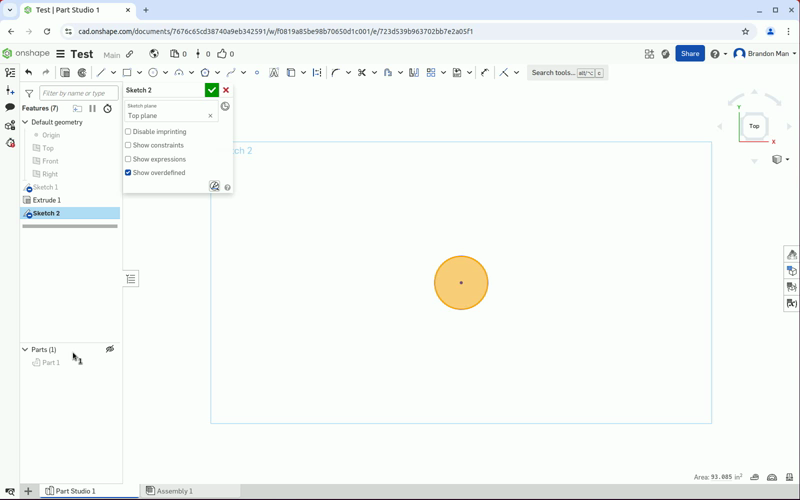
key(shift+y)
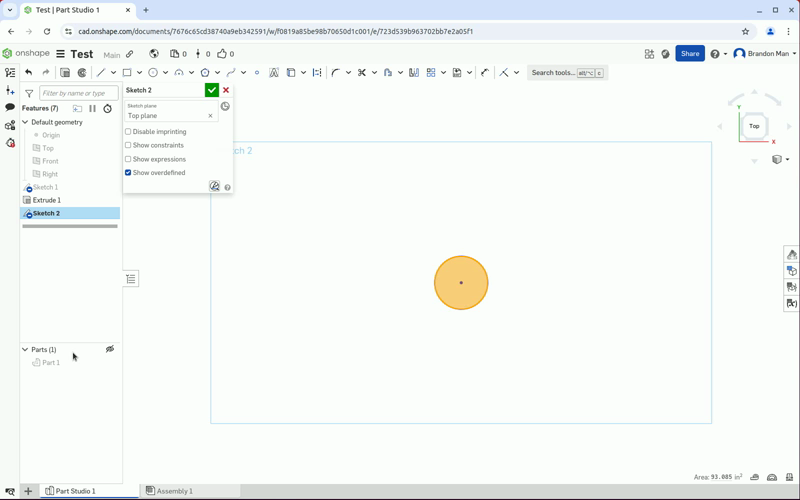
key(shift+e)
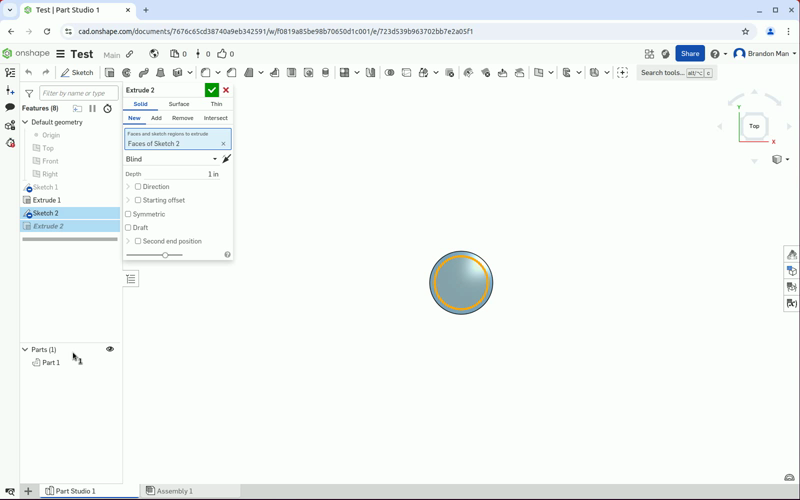
mouse_move(143, 106)
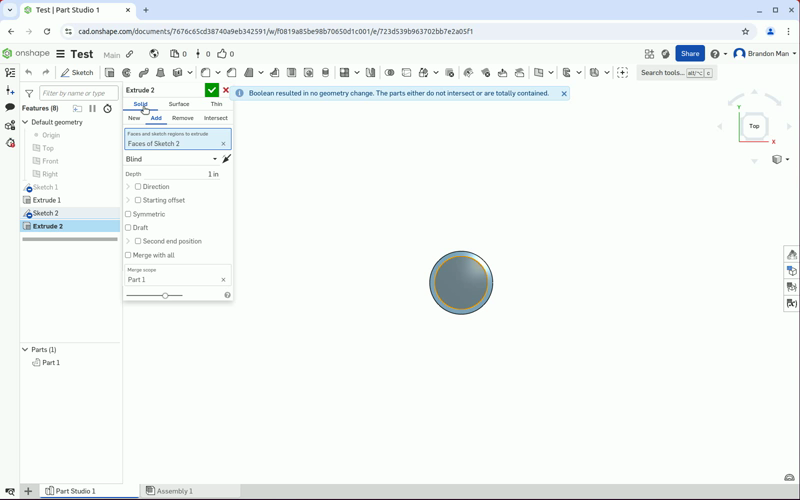
click(143, 106)
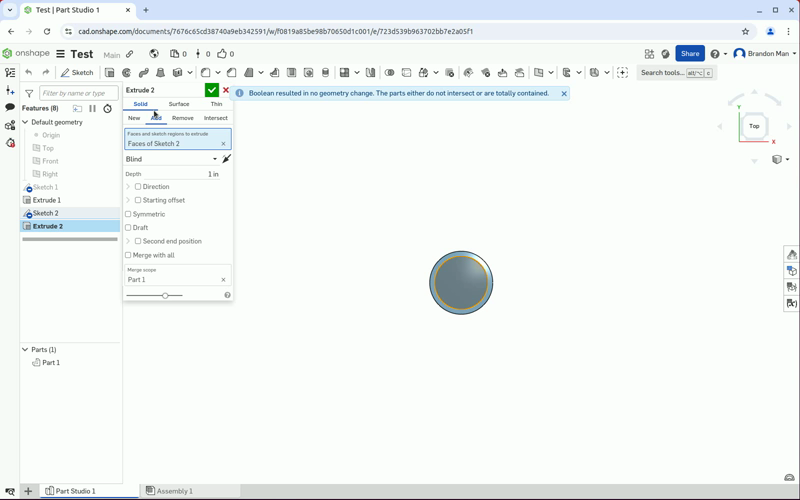
mouse_move(186, 120)
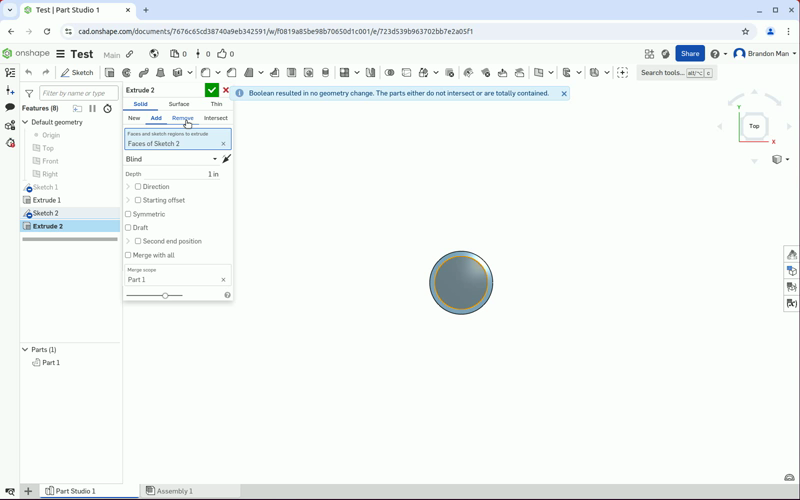
click(186, 120)
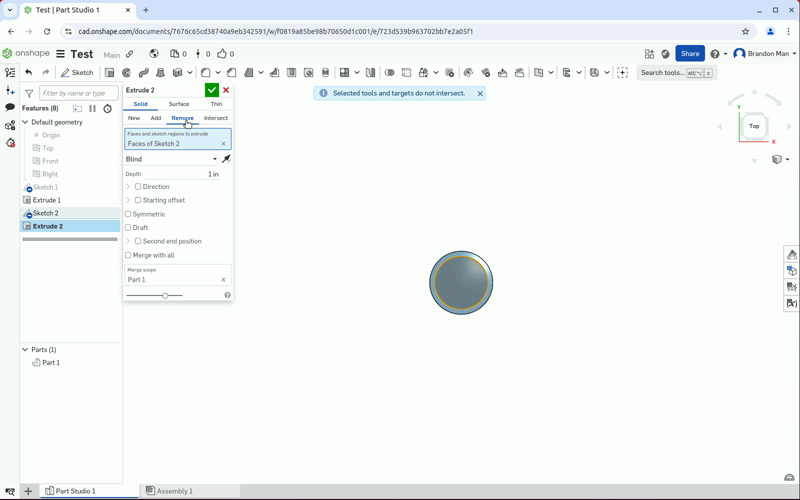
key(tab, 4)
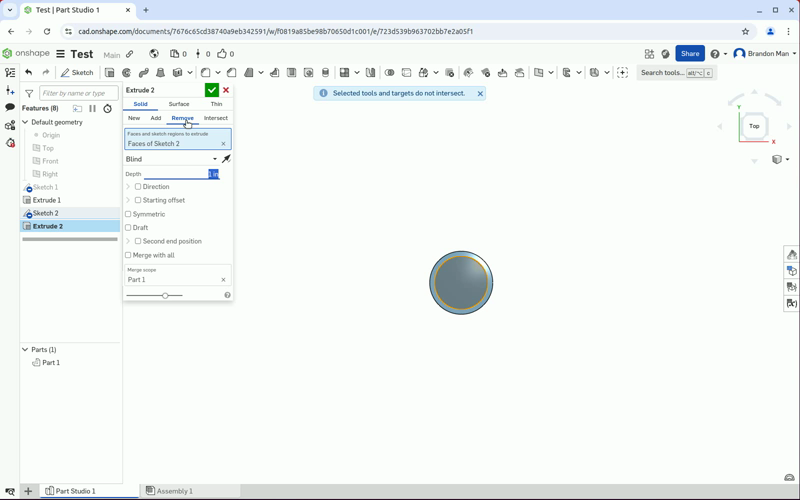
text(-23.108)
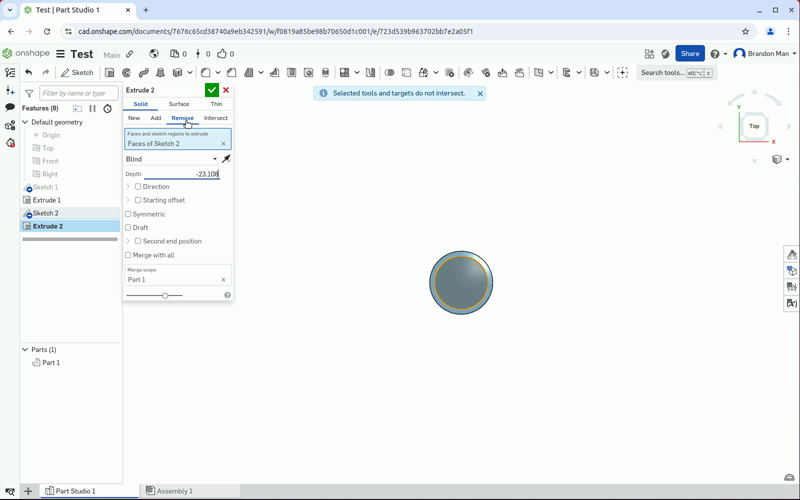
key(tab, 6)
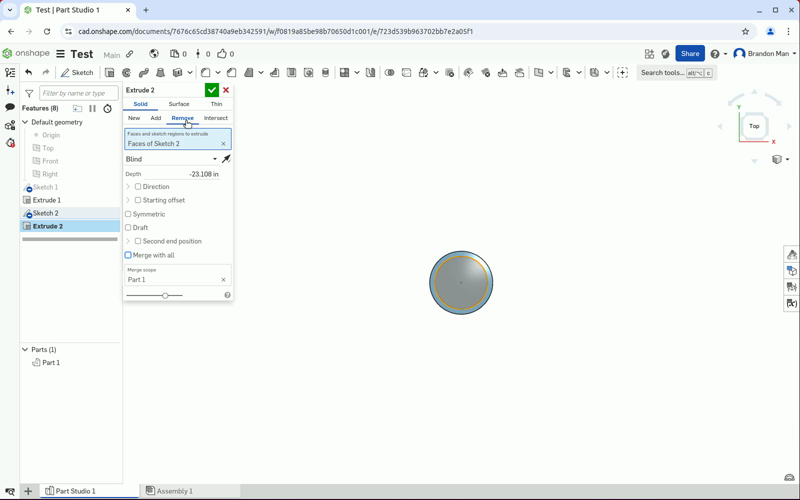
key(space)
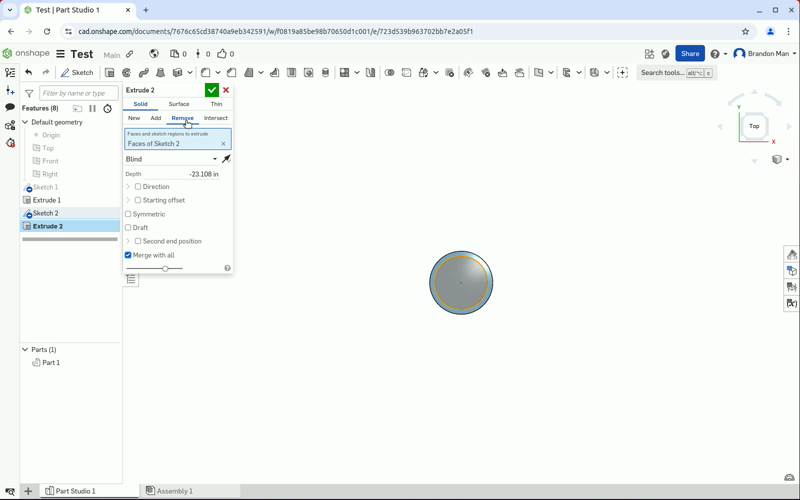
key(enter)
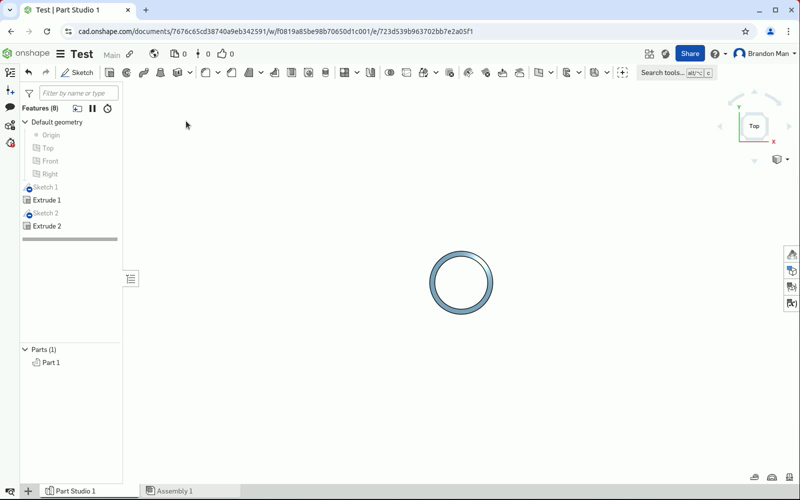
key(shift+h)
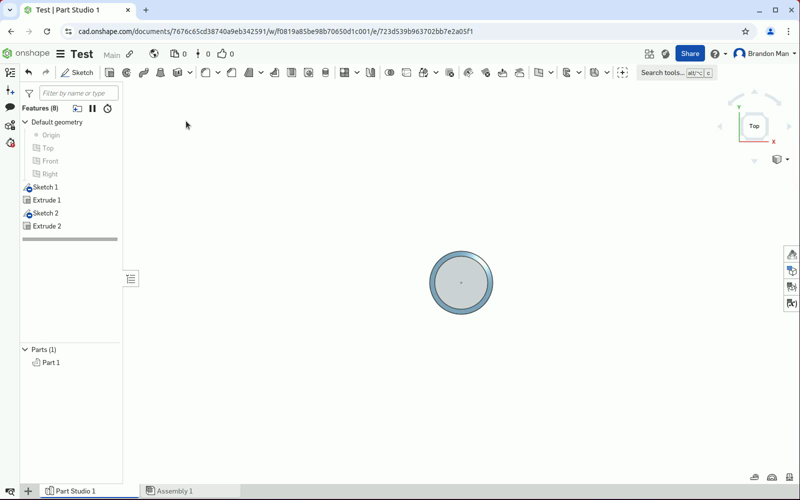
key(shift+h)
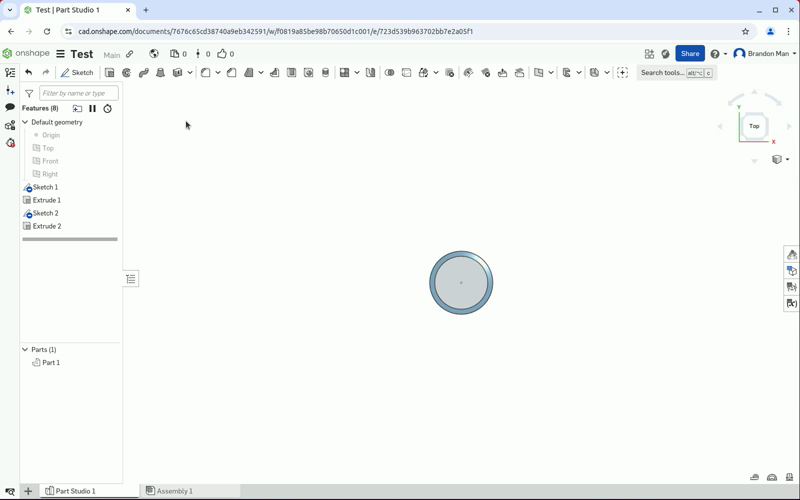
key(shift+7)
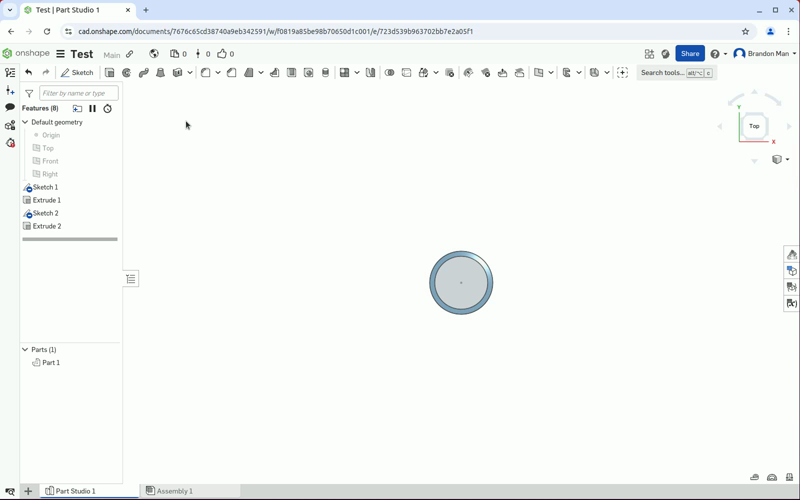
key(up, 3)
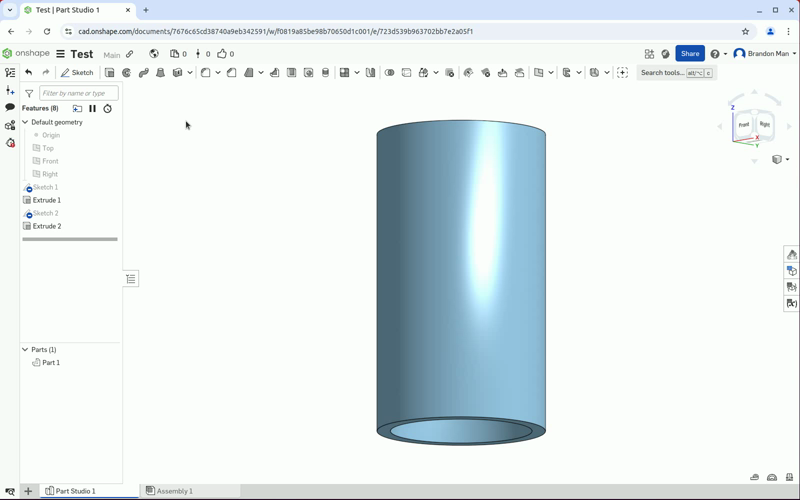
key(left, 3)
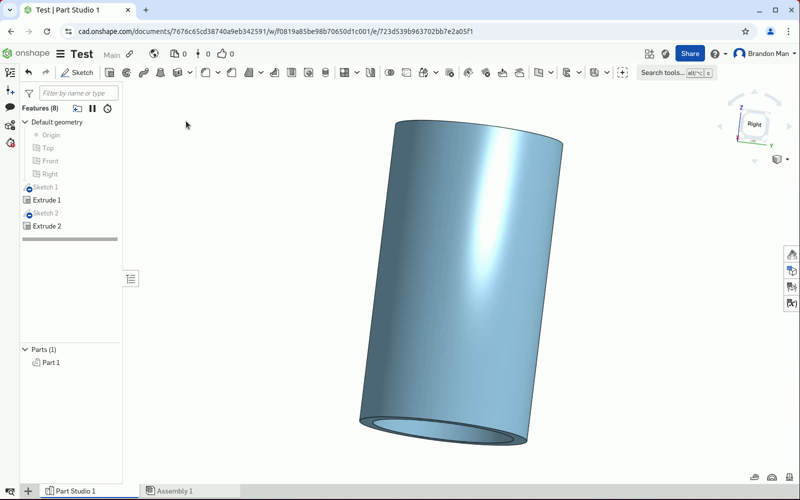
key(right, 3)
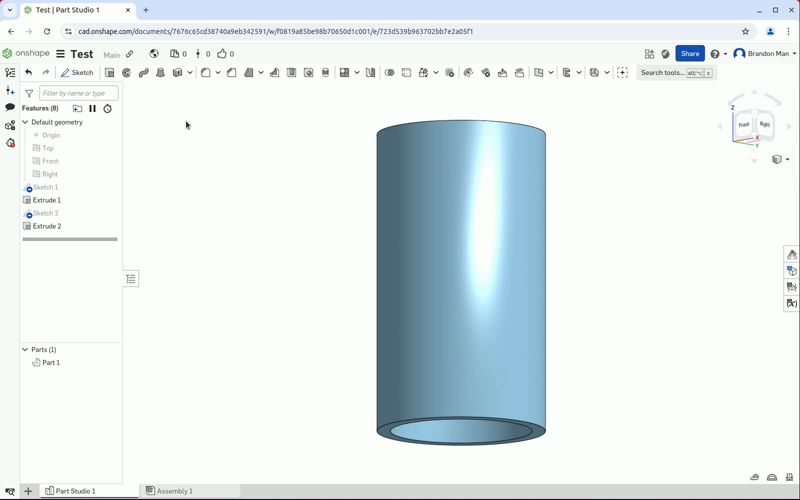
key(down, 3)
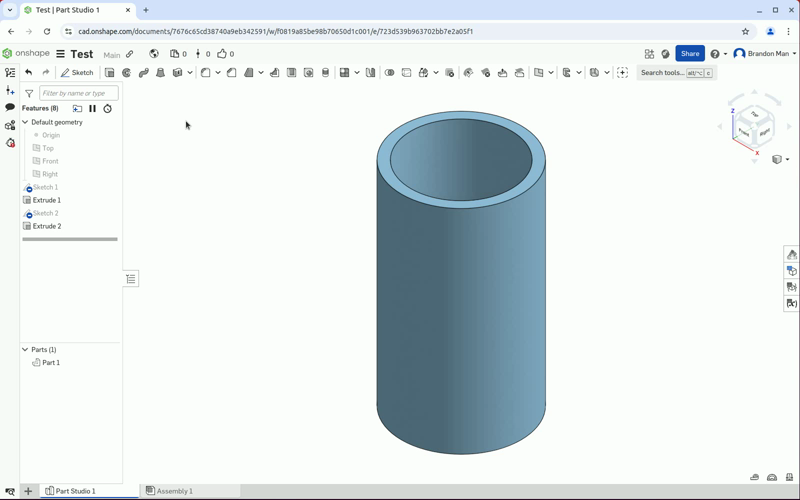
mouse_move(73, 189)
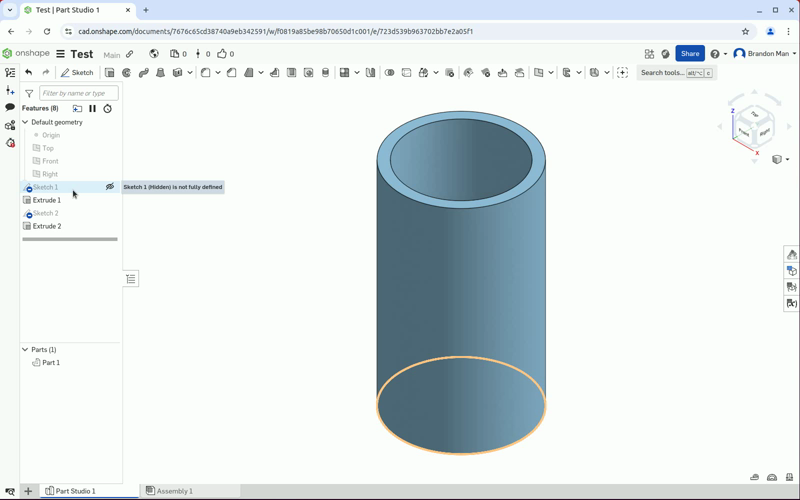
click(73, 189)